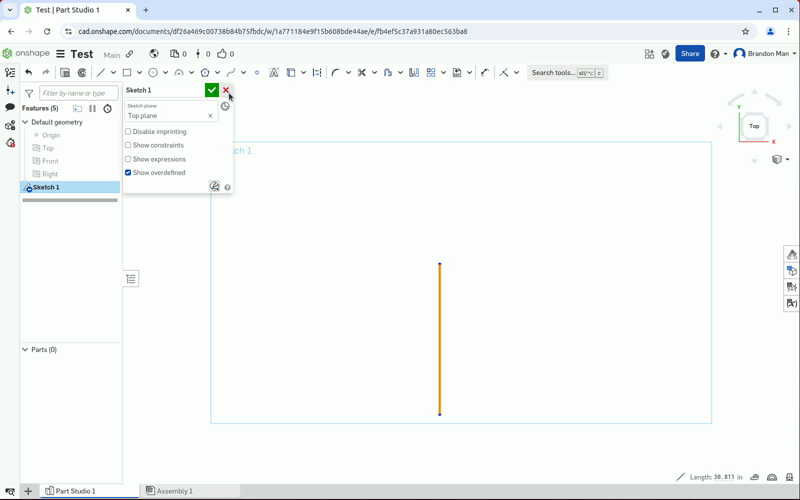
key(shift+h)
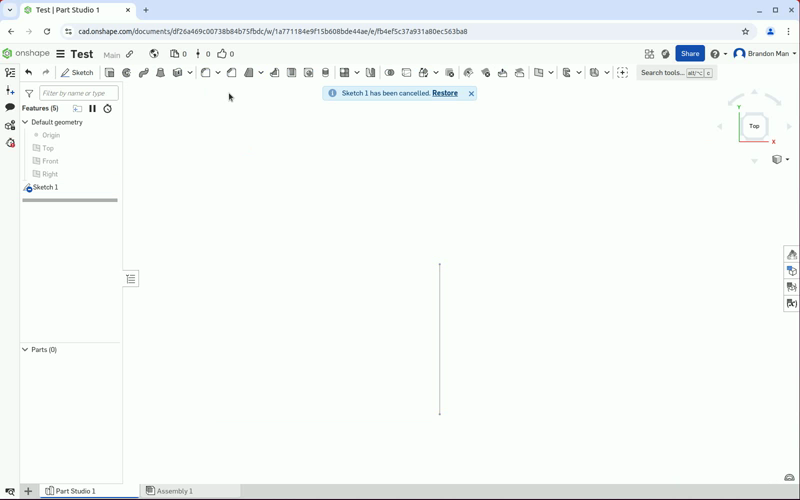
key(shift+s)
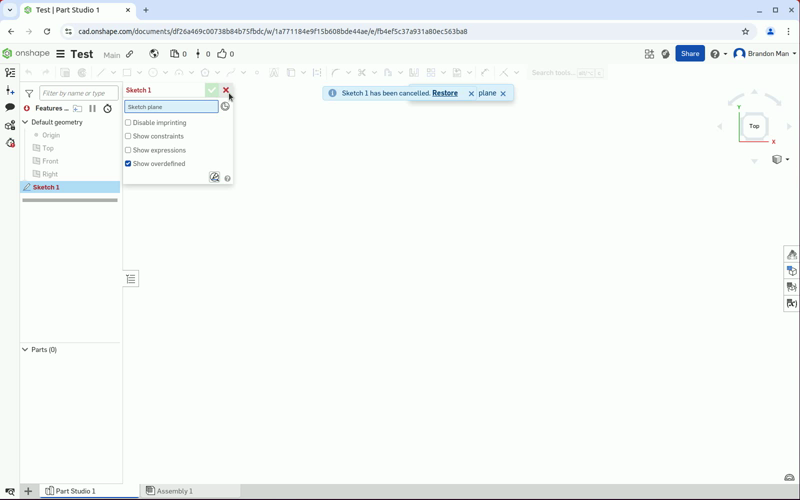
mouse_move(73, 150)
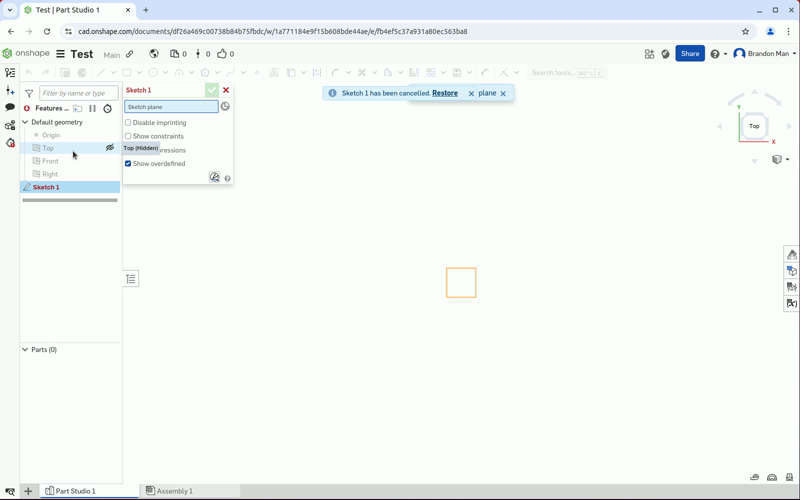
click(73, 150)
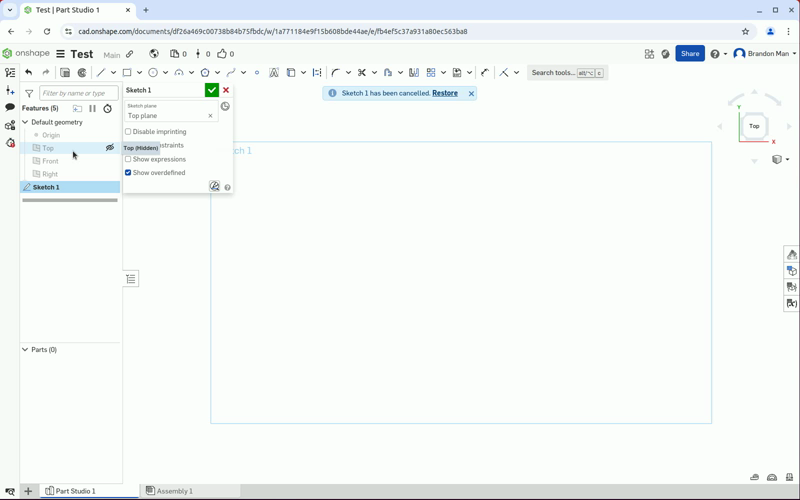
mouse_move(73, 352)
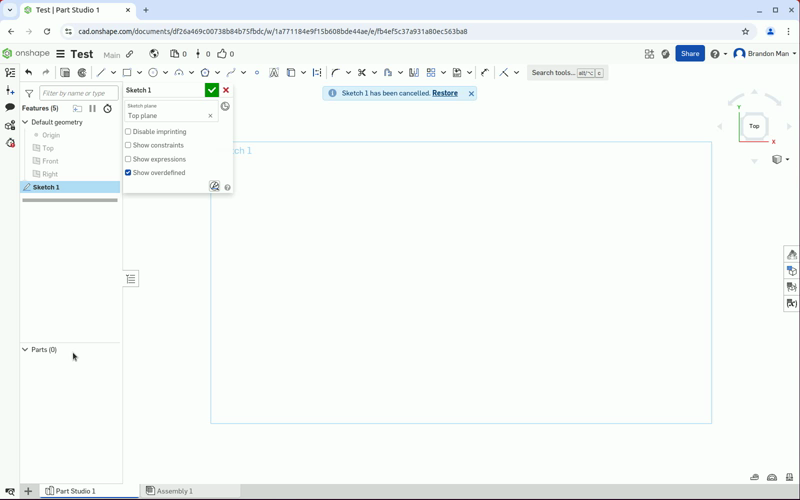
key(y)
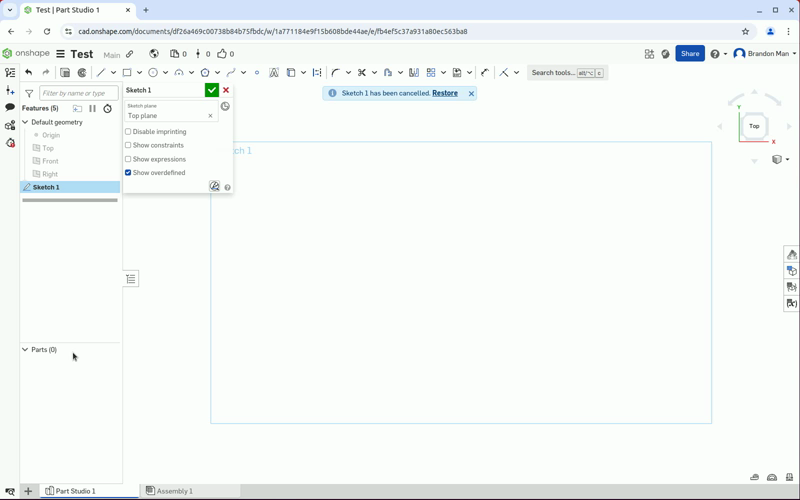
key(c)
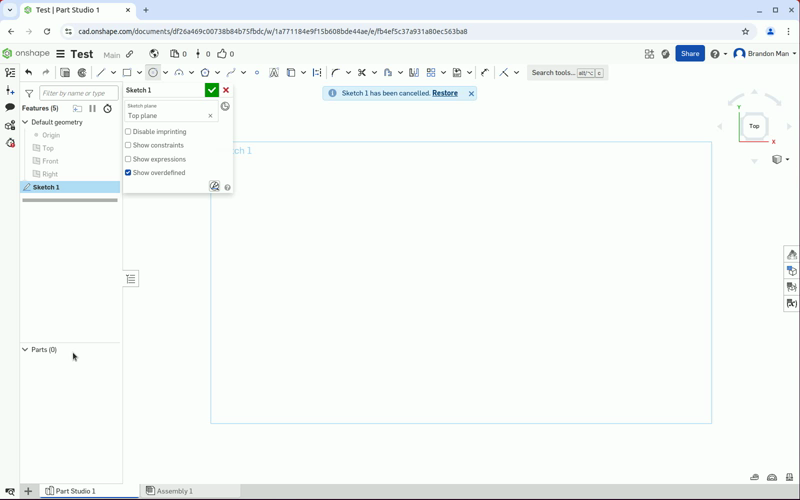
key_down(shift)
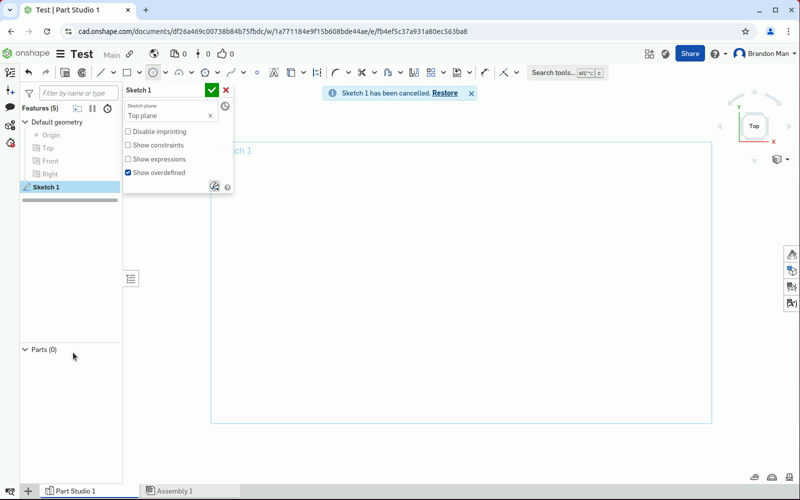
mouse_move(461, 282)
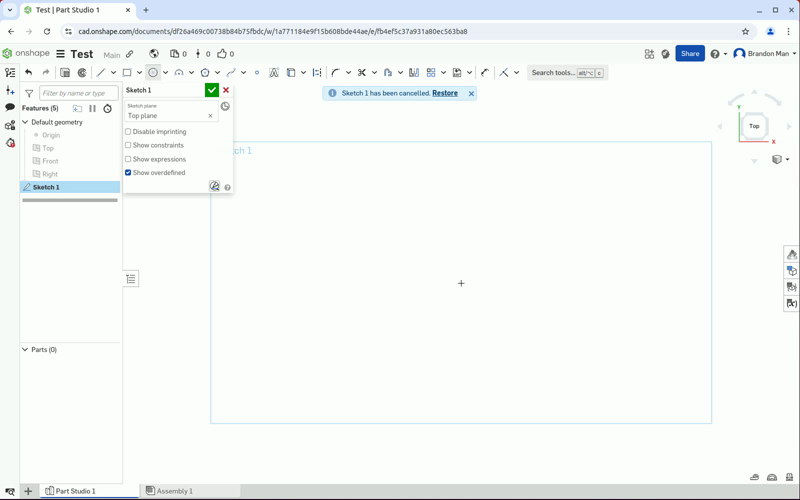
click(461, 282)
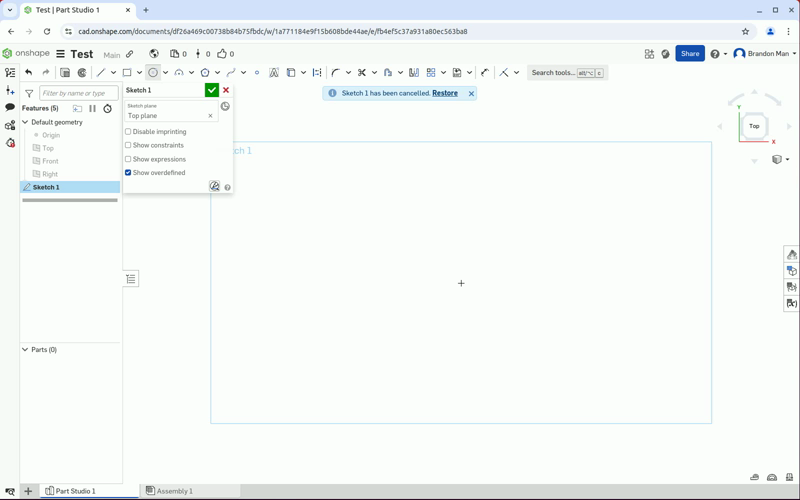
key_up(shift)
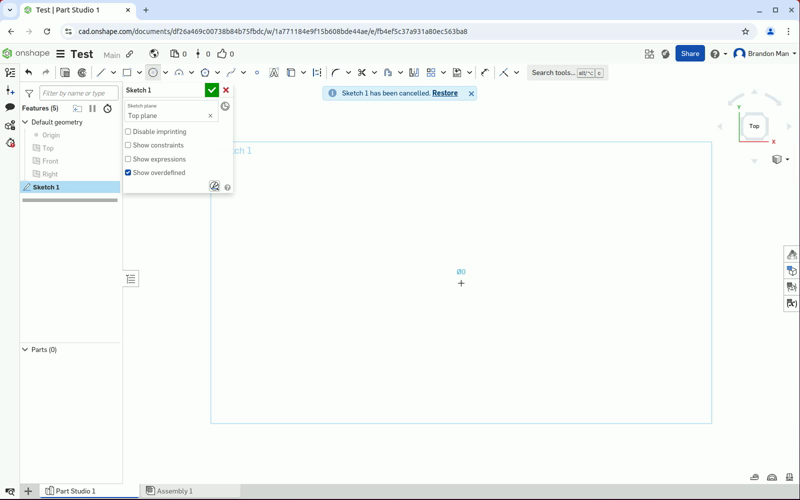
mouse_move(559, 282)
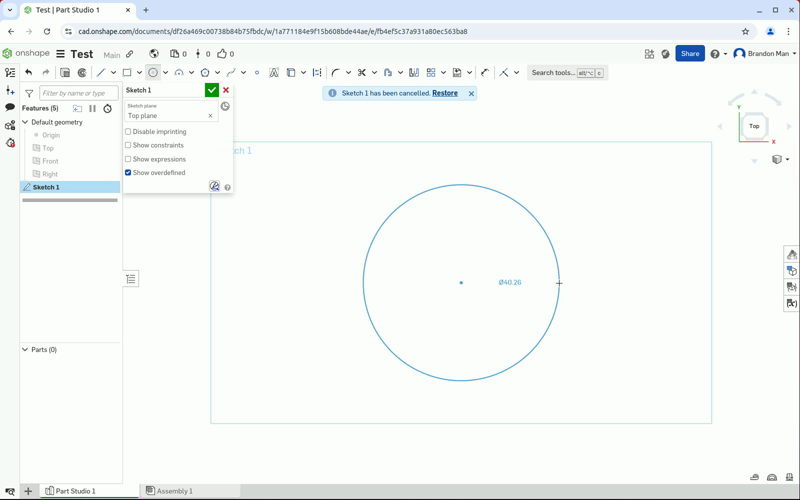
click(559, 282)
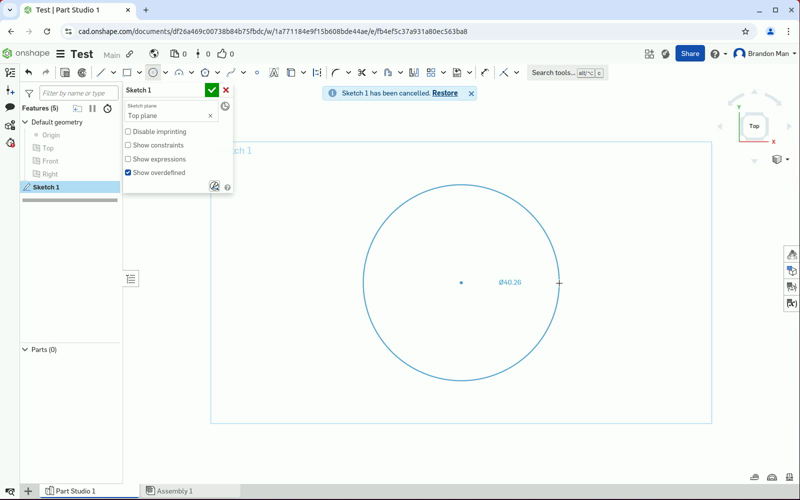
key(esc)
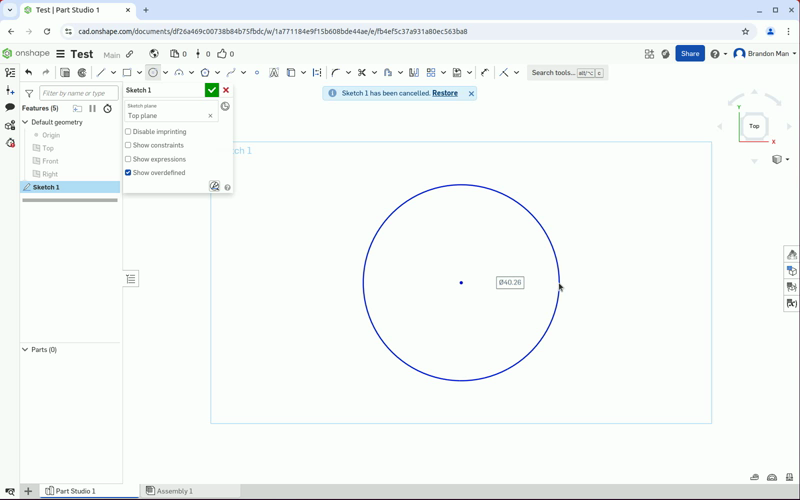
mouse_move(462, 252)
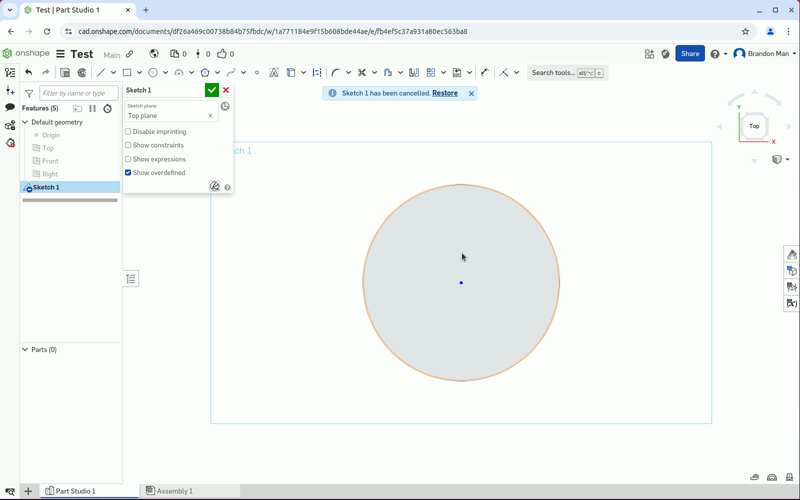
click(462, 252)
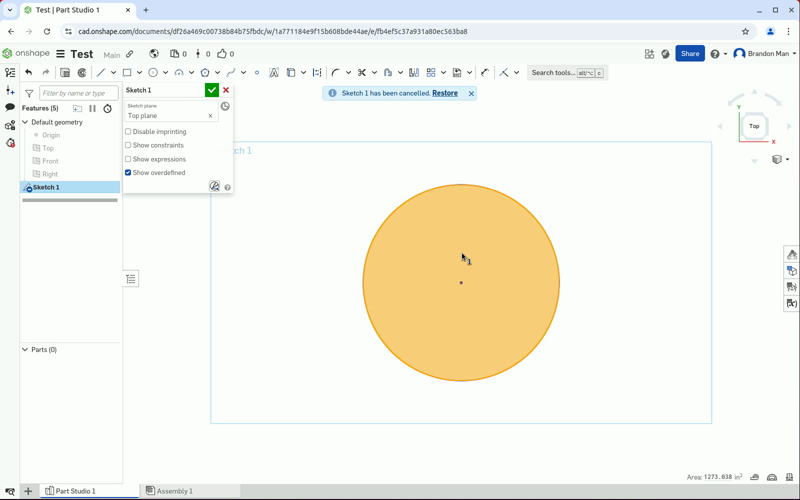
mouse_move(73, 352)
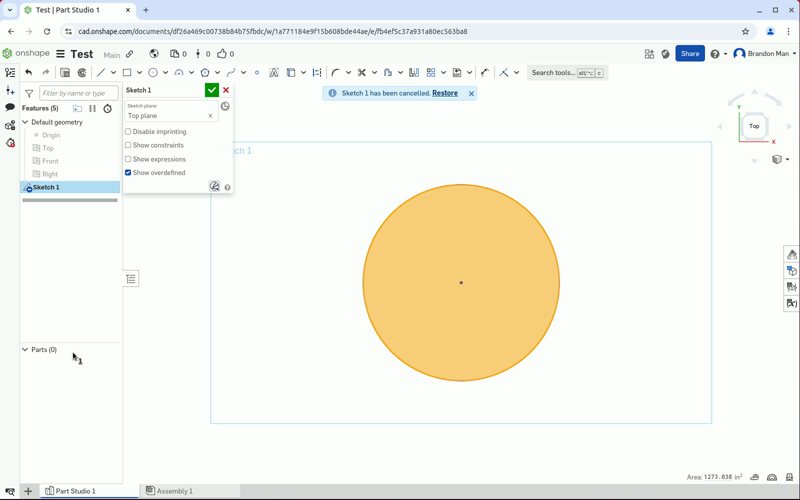
key(shift+y)
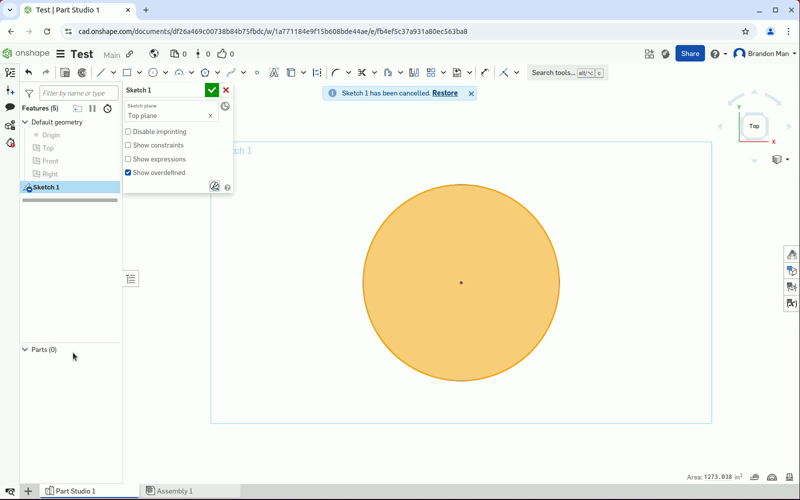
key(shift+e)
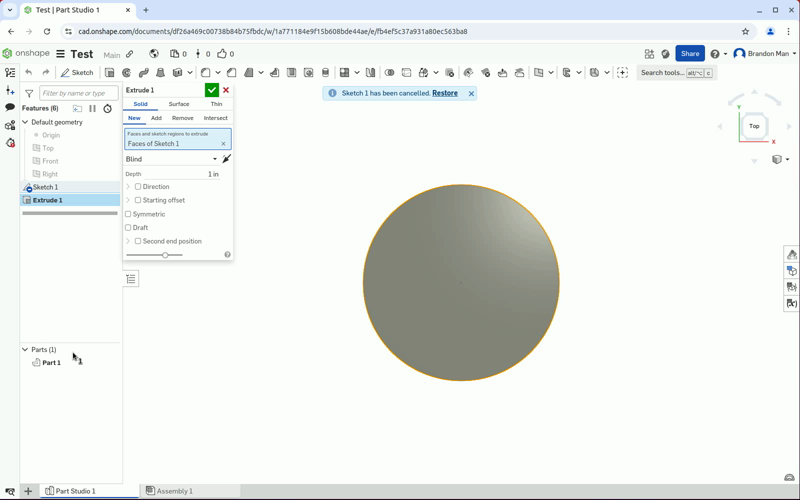
mouse_move(143, 106)
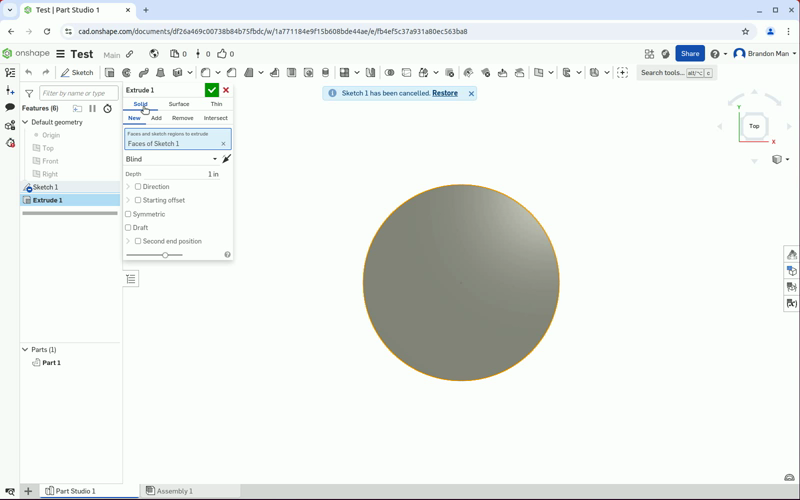
click(143, 106)
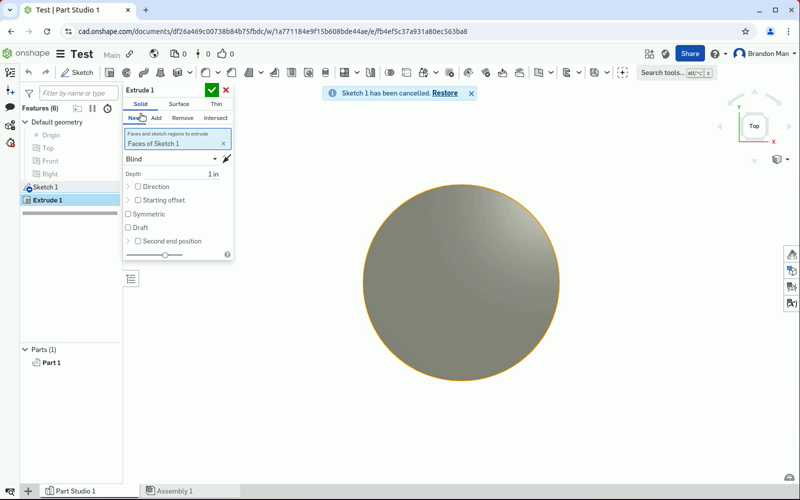
mouse_move(137, 120)
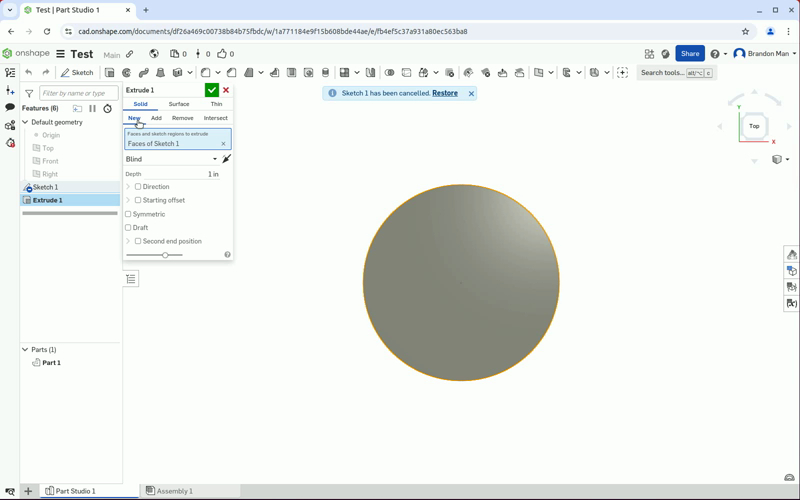
click(137, 120)
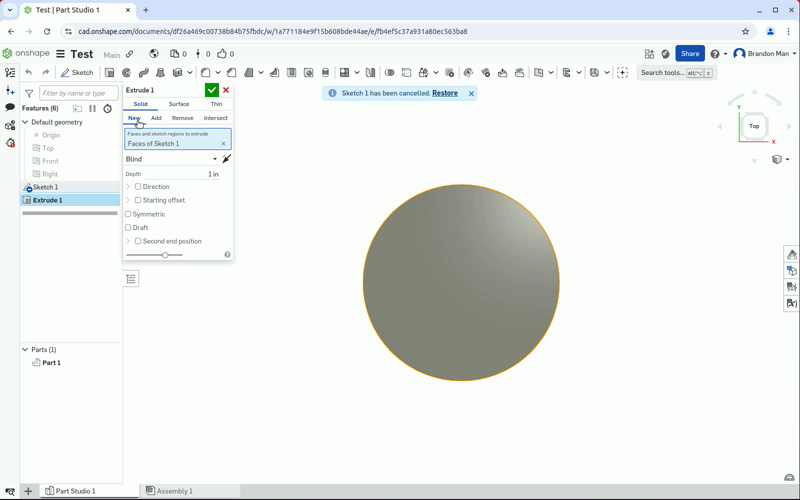
key(tab, 4)
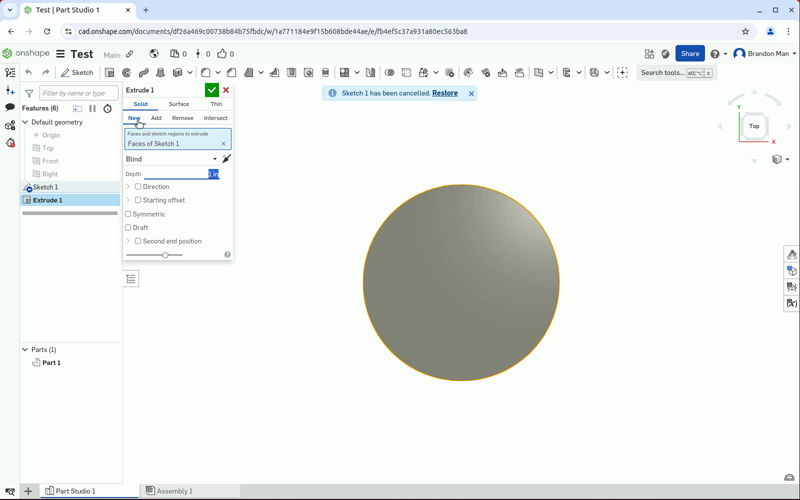
text(7.703)
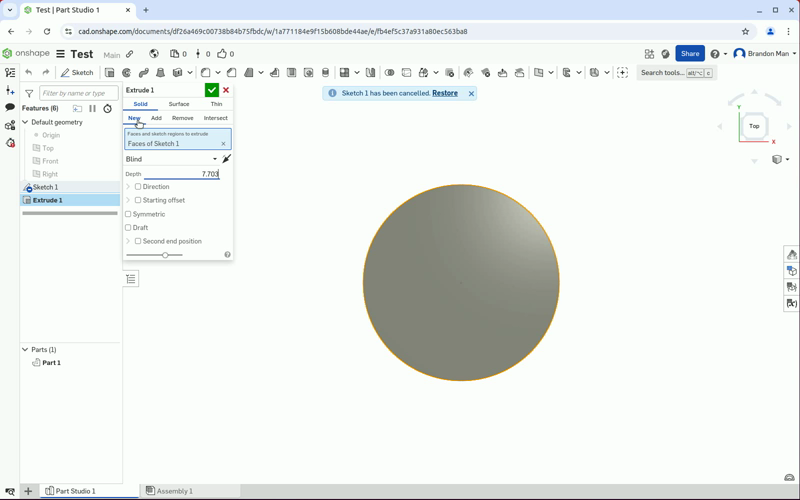
key(enter)
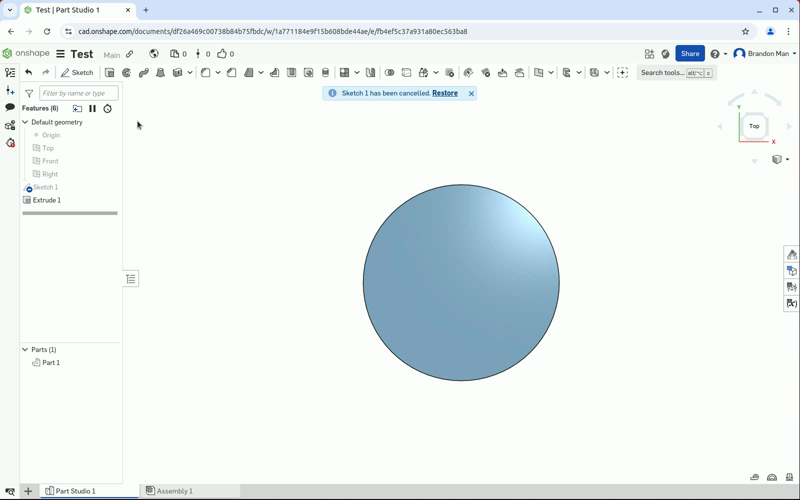
key(shift+h)
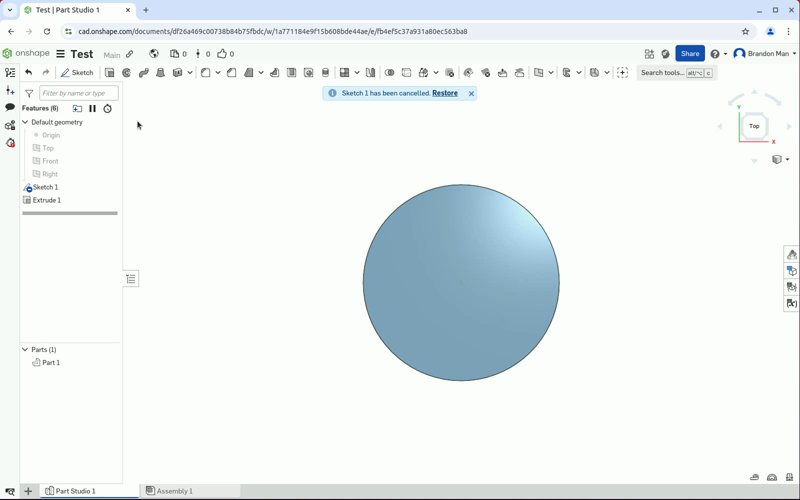
key(shift+h)
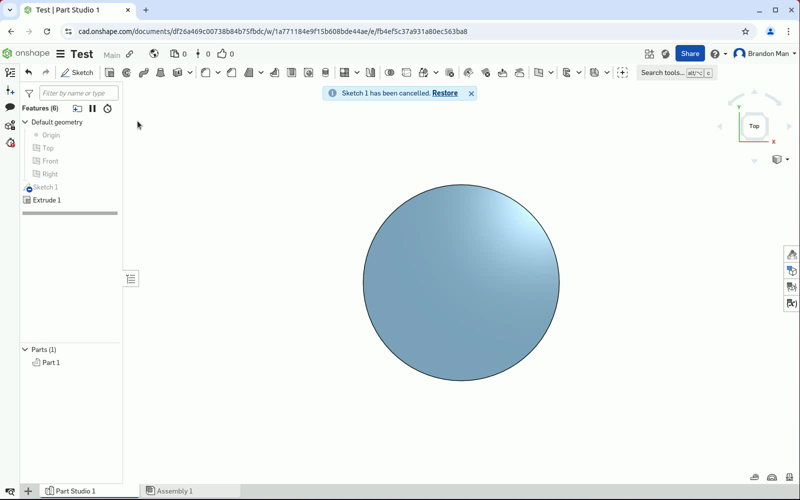
mouse_move(73, 189)
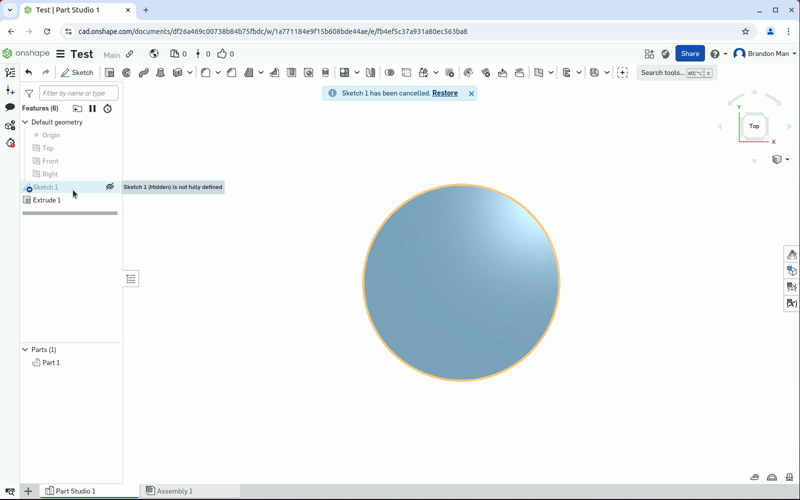
click(73, 189)
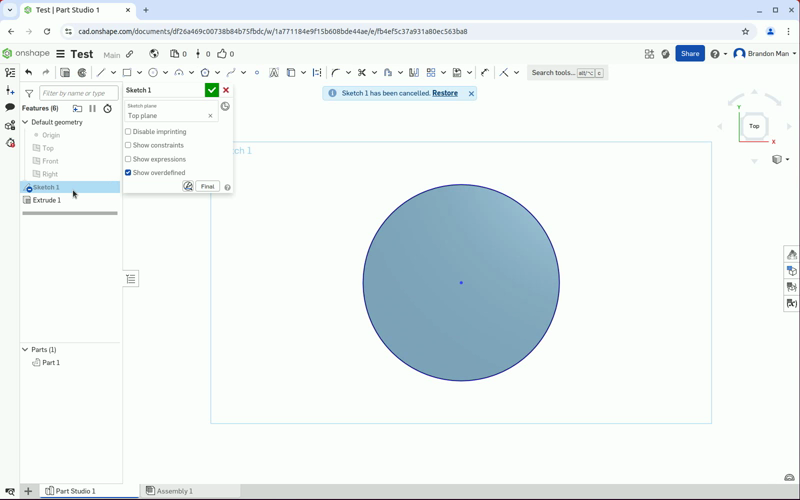
mouse_move(229, 92)
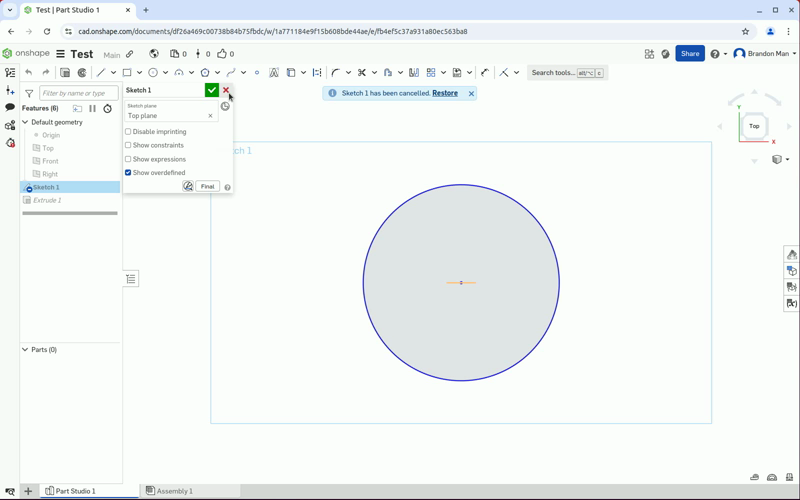
click(229, 92)
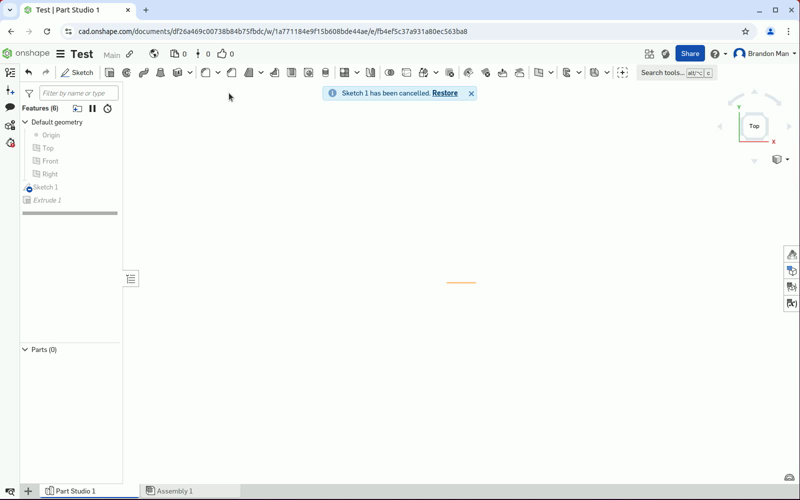
mouse_move(541, 75)
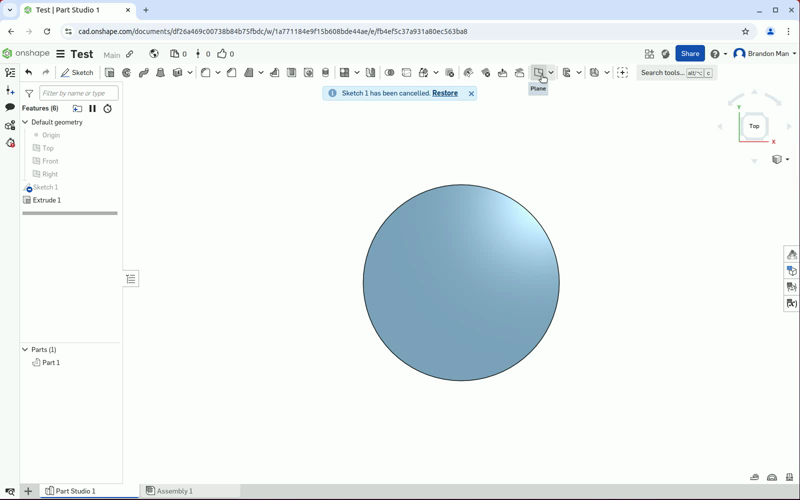
click(541, 75)
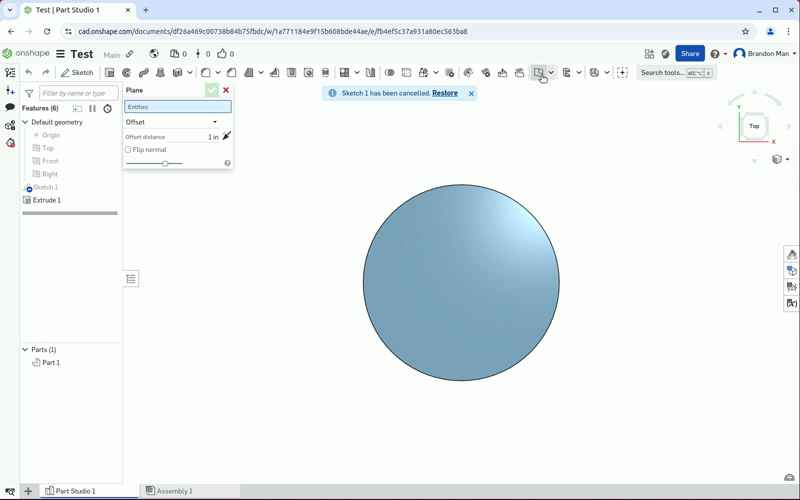
mouse_move(73, 150)
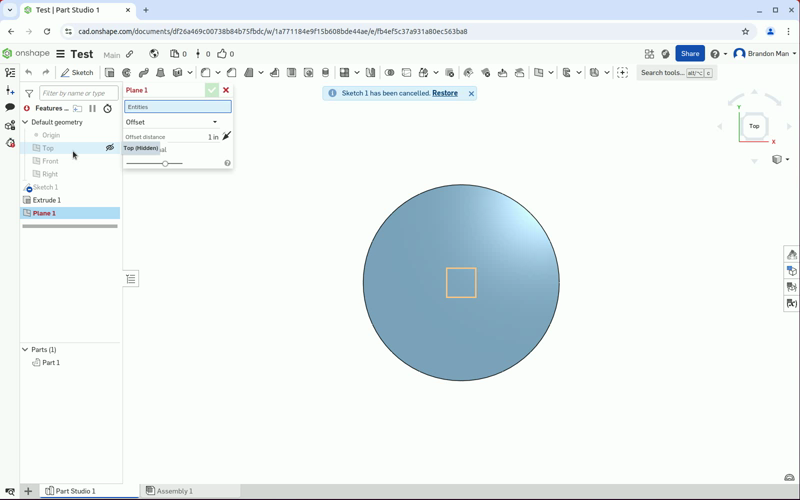
click(73, 150)
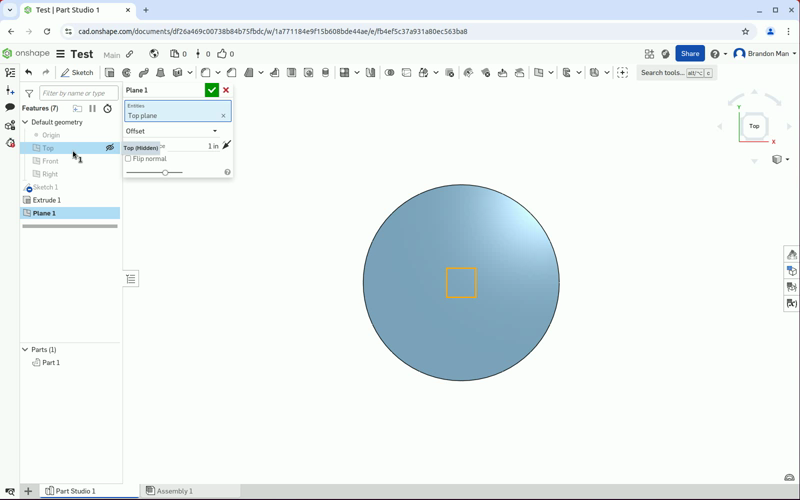
key(tab, 2)
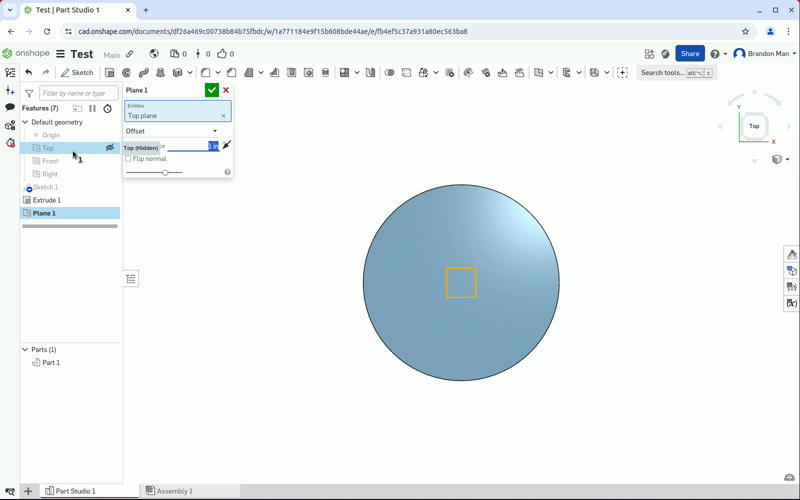
text(7.703)
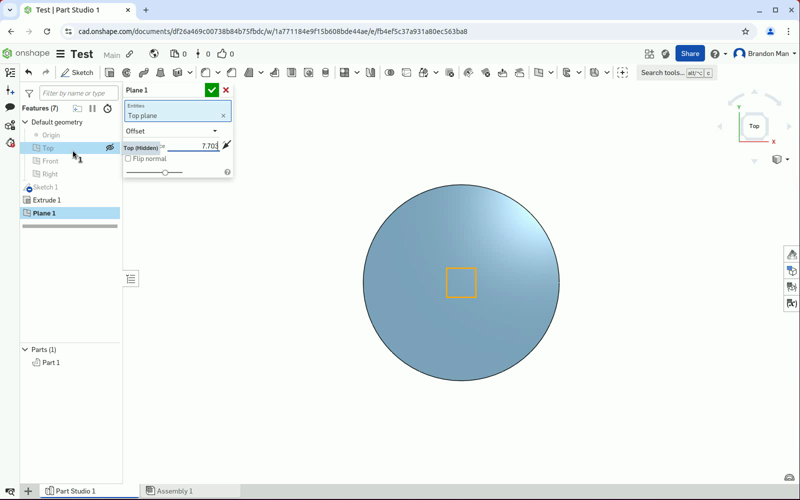
key(enter, 2)
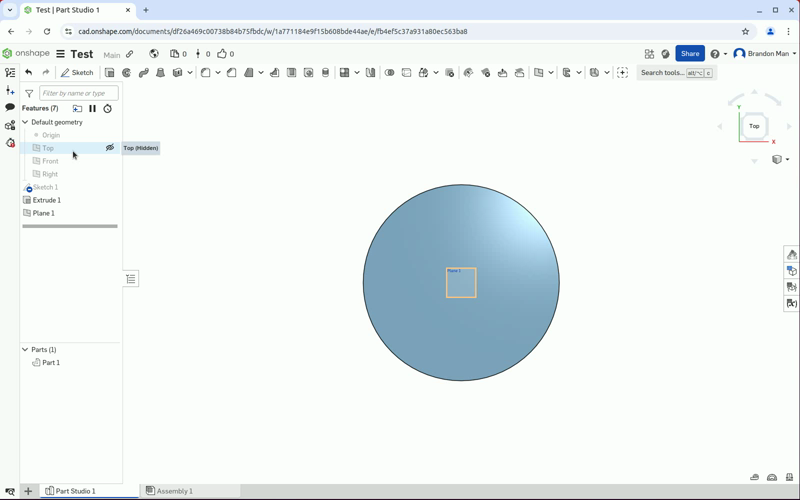
key(shift+s)
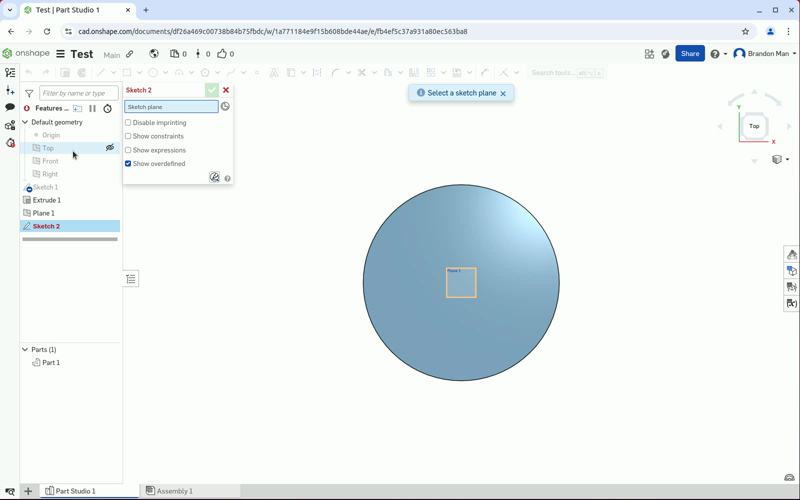
mouse_move(73, 215)
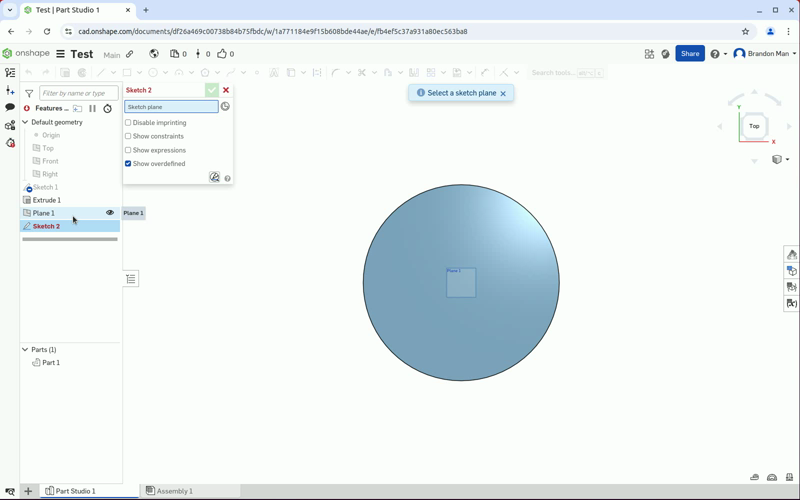
click(73, 215)
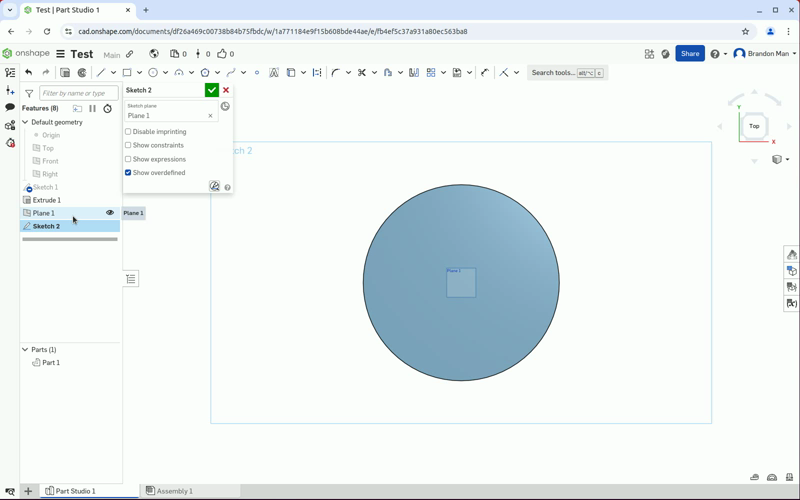
mouse_move(73, 352)
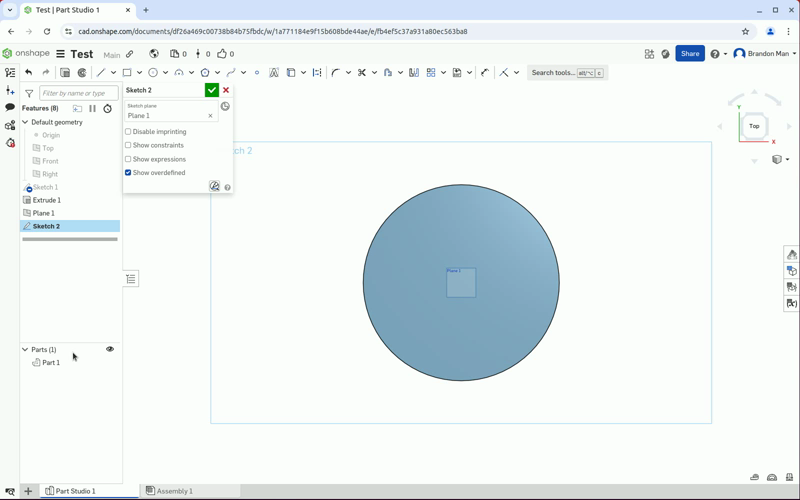
key(y)
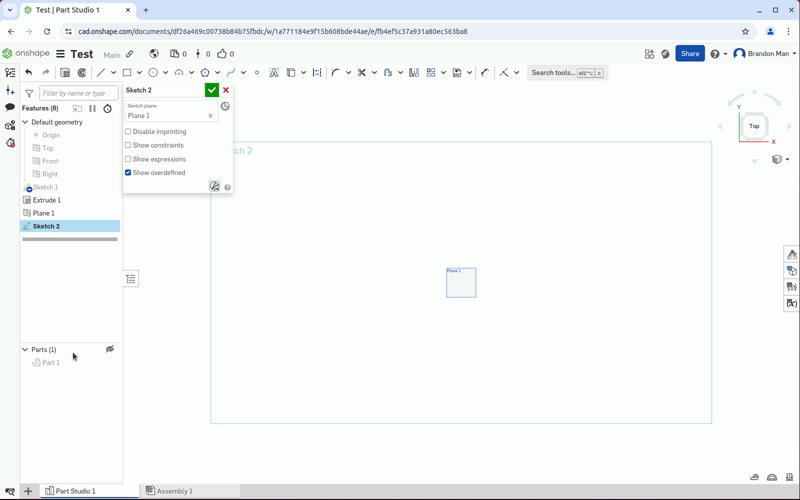
key(c)
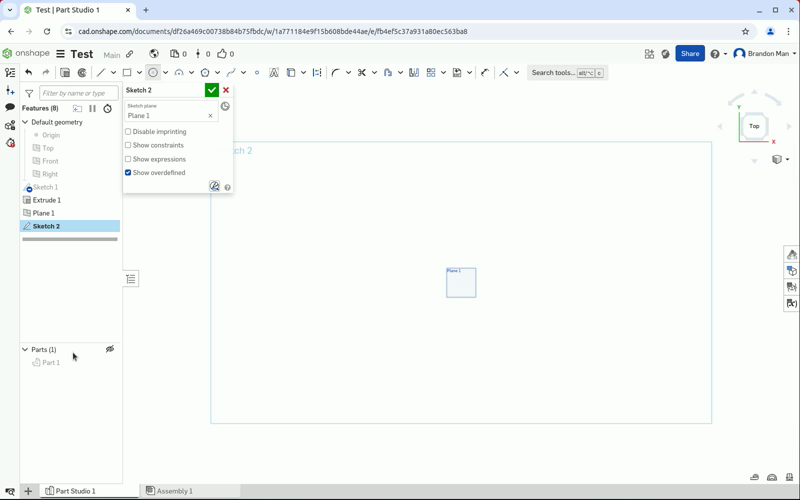
key_down(shift)
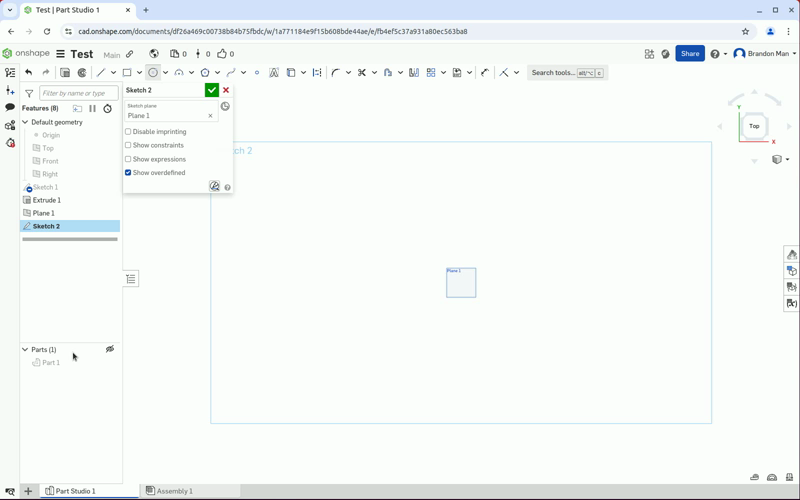
mouse_move(460, 282)
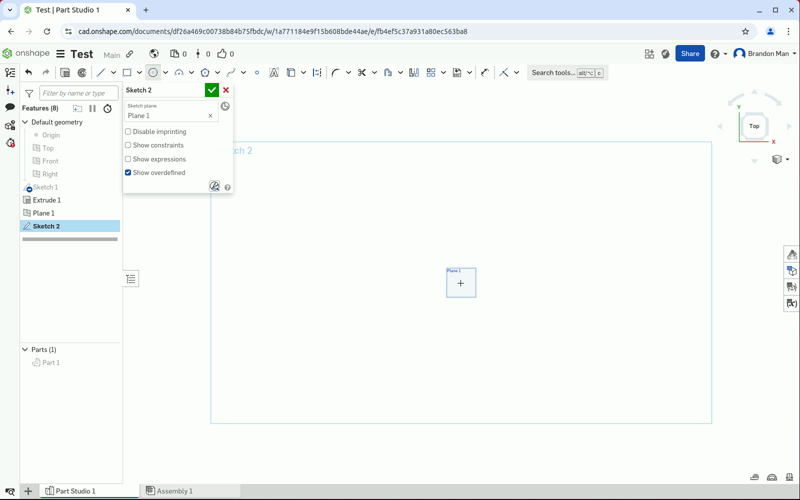
click(460, 282)
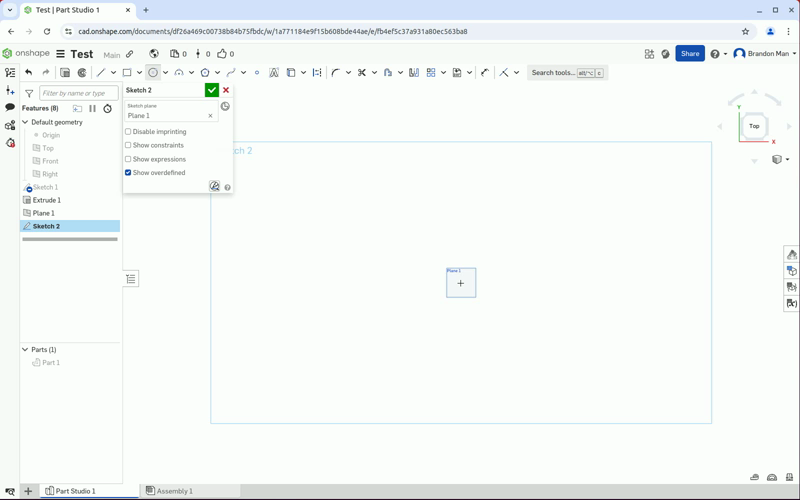
key_up(shift)
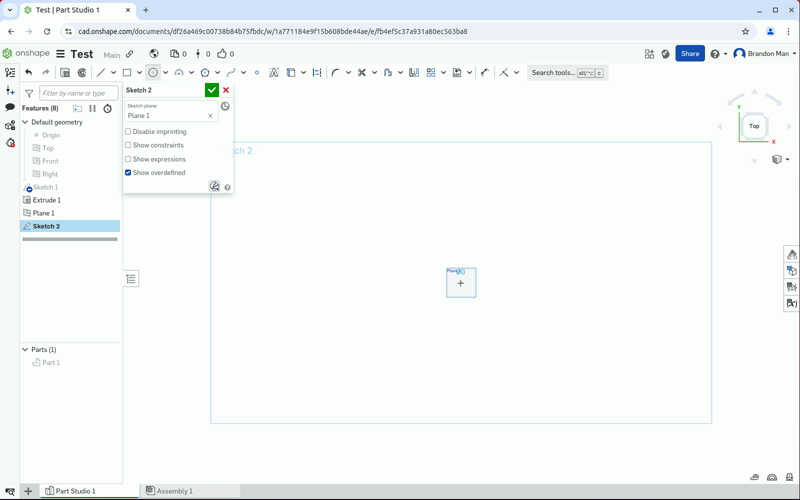
mouse_move(547, 282)
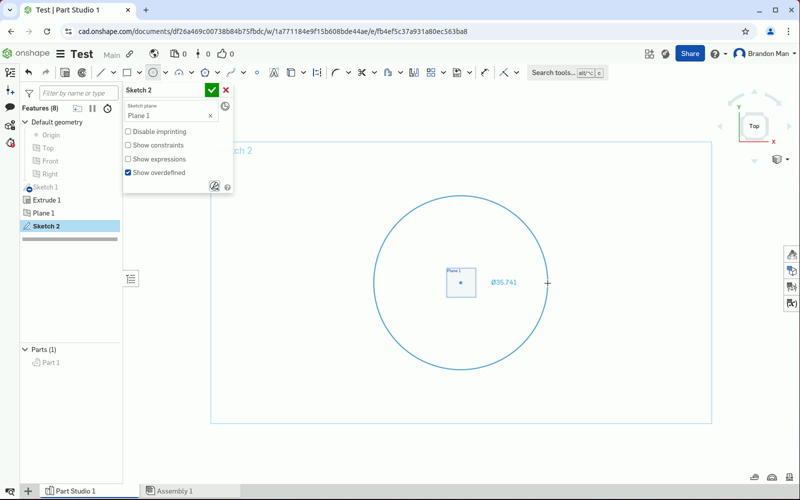
click(547, 282)
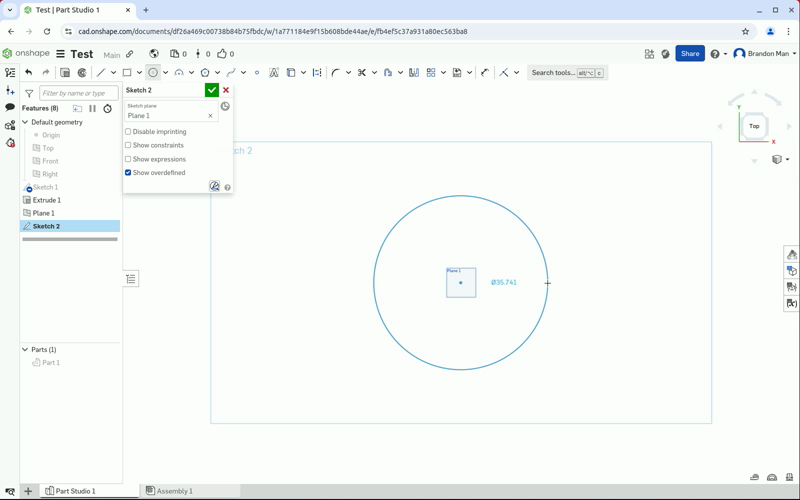
key(esc)
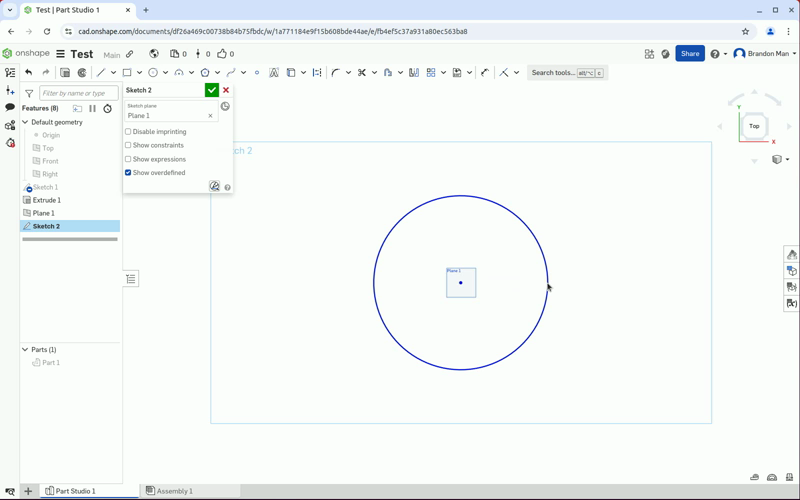
mouse_move(414, 328)
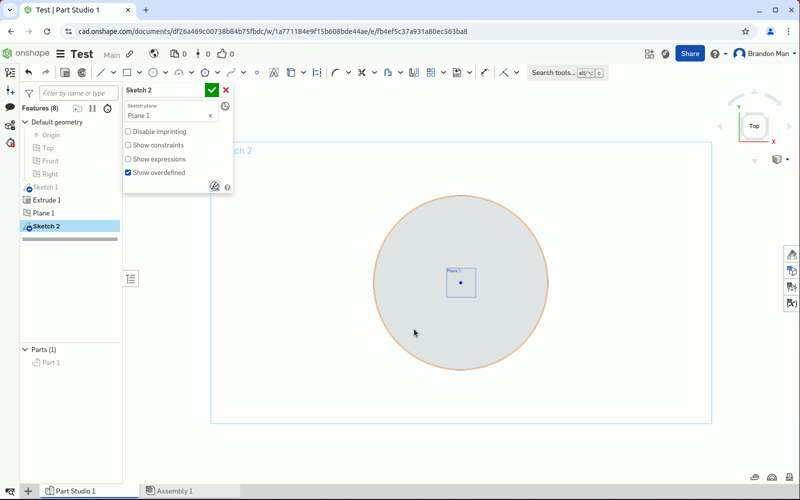
click(414, 328)
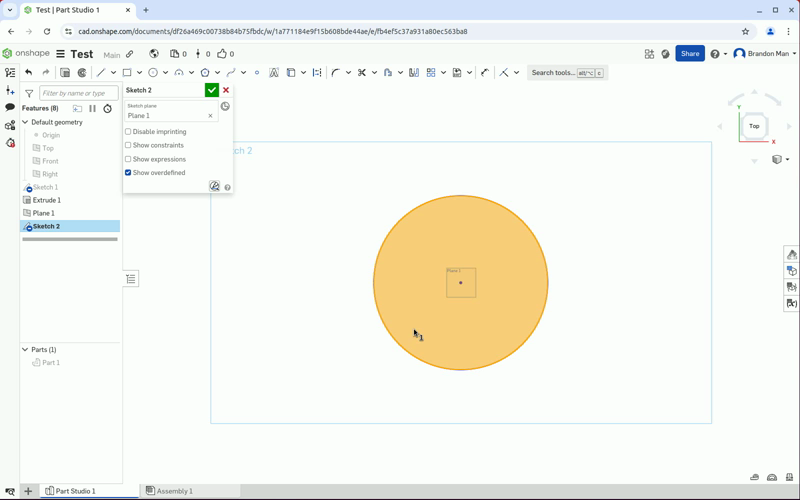
mouse_move(73, 352)
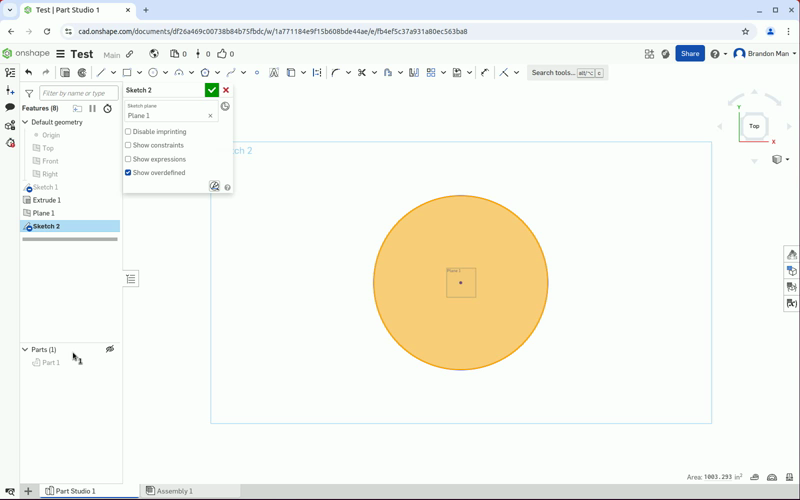
key(shift+y)
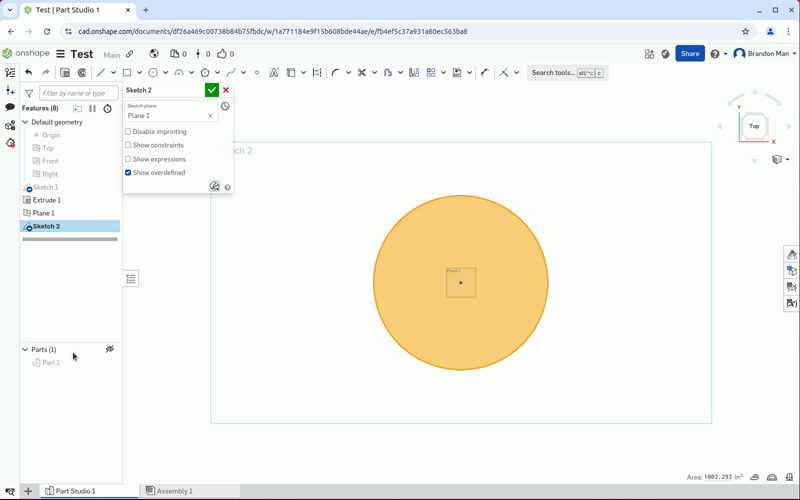
key(shift+e)
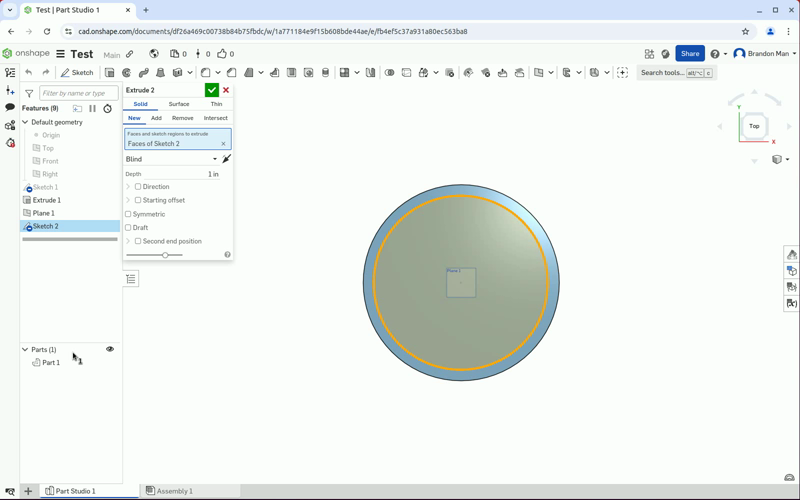
mouse_move(143, 106)
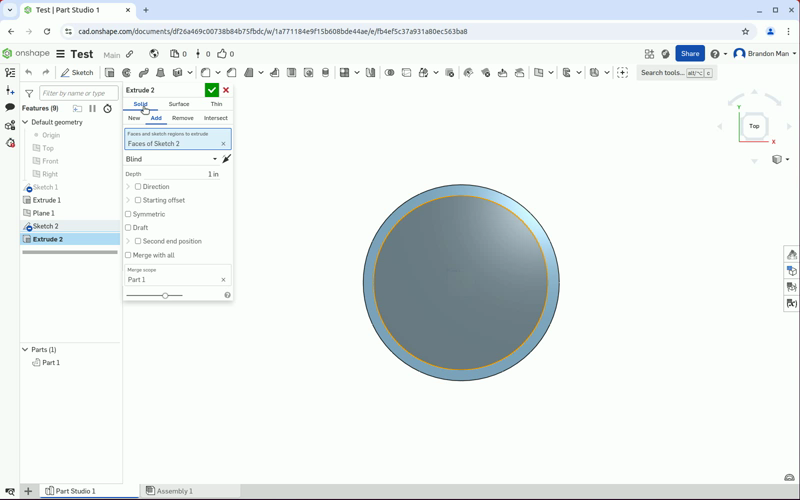
click(143, 106)
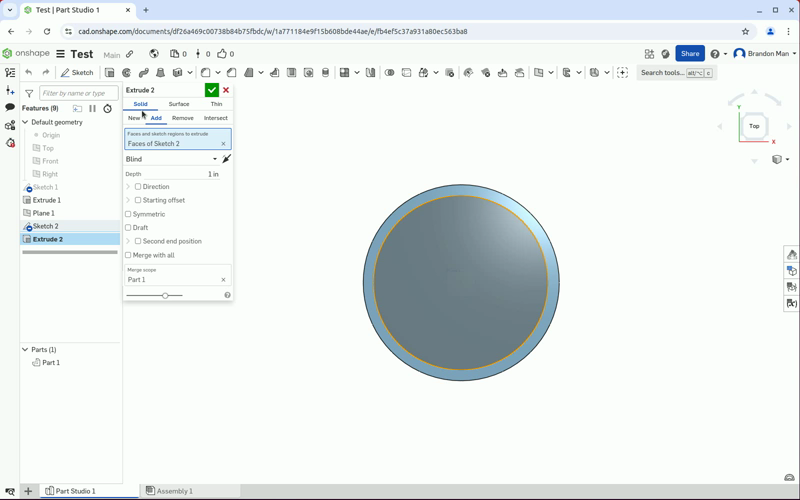
mouse_move(137, 120)
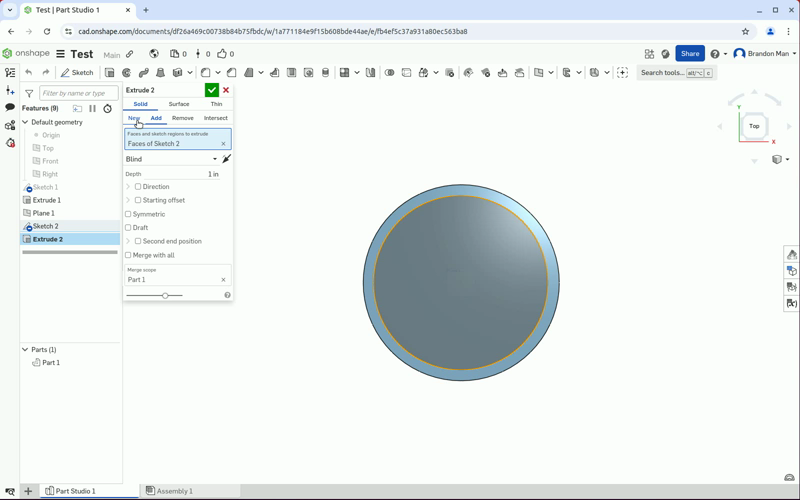
click(137, 120)
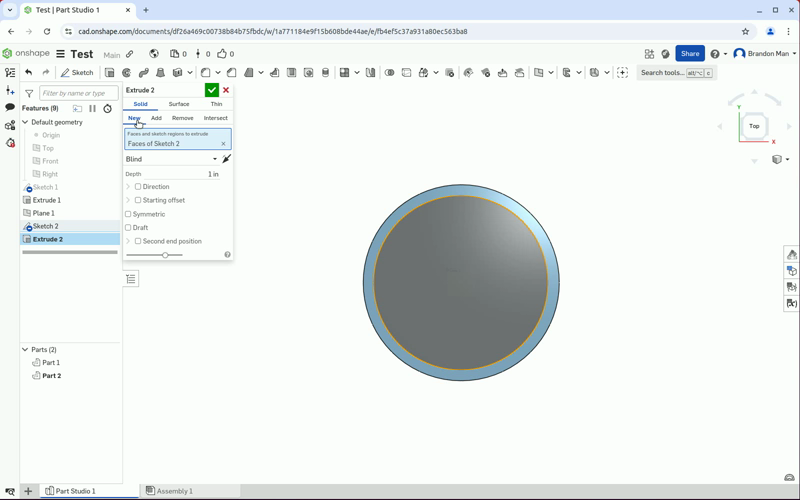
key(tab, 4)
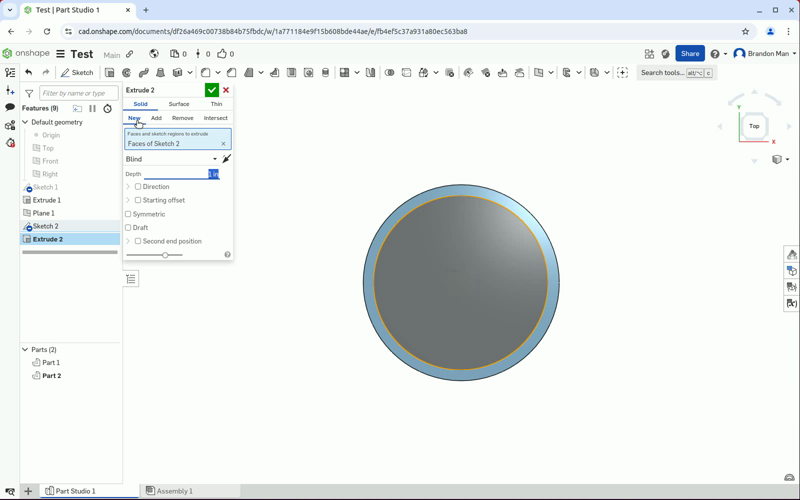
text(15.405)
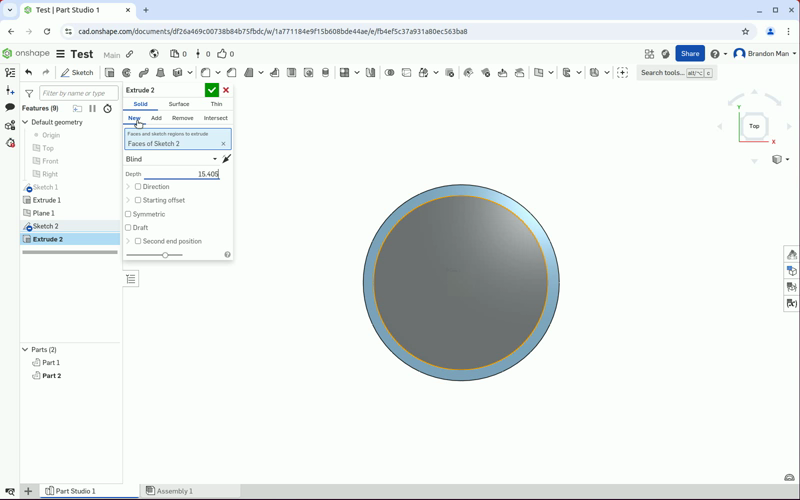
key(enter)
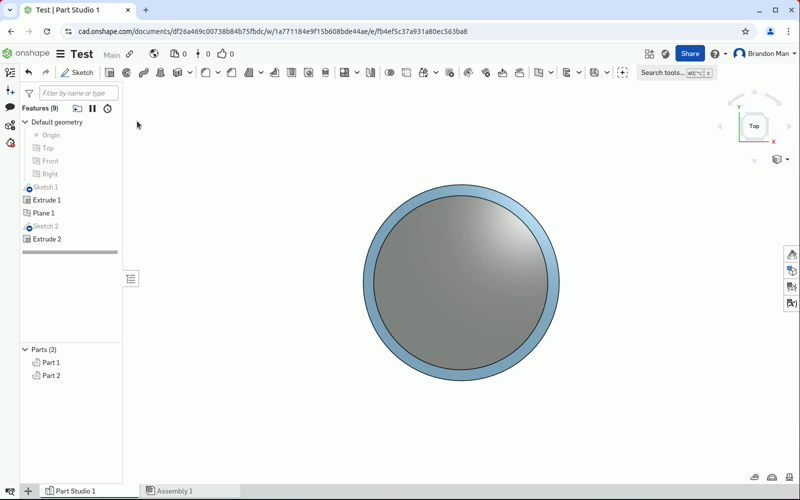
key(shift+h)
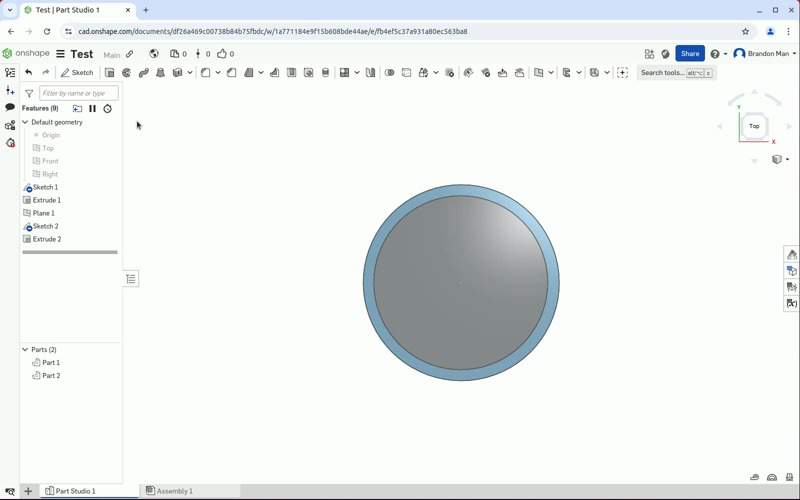
key(shift+h)
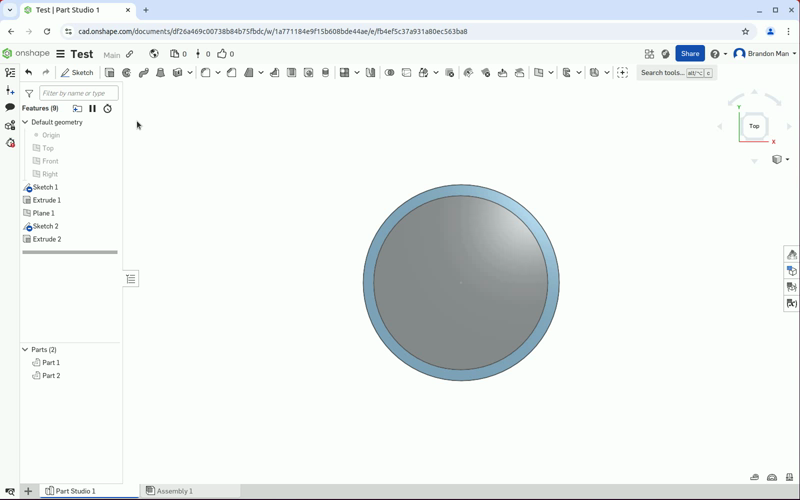
key(shift+7)
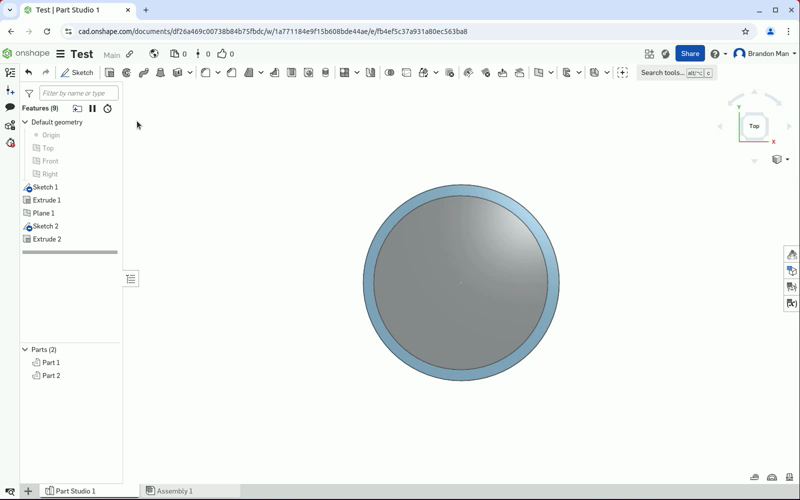
key(up, 3)
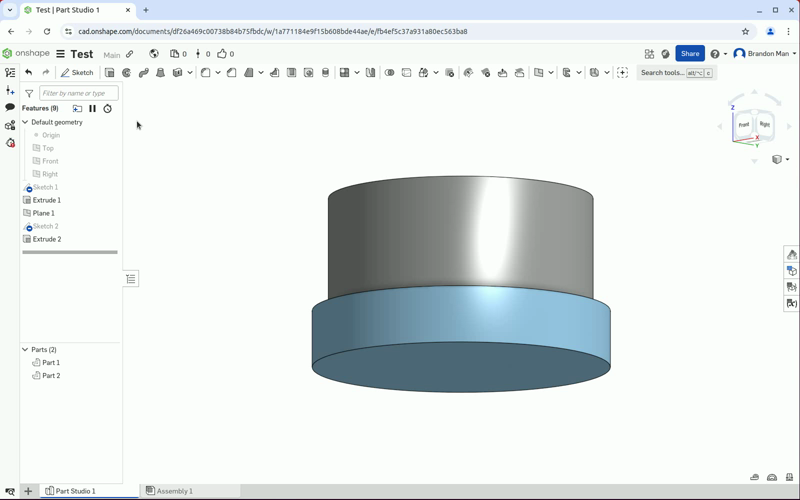
key(left, 3)
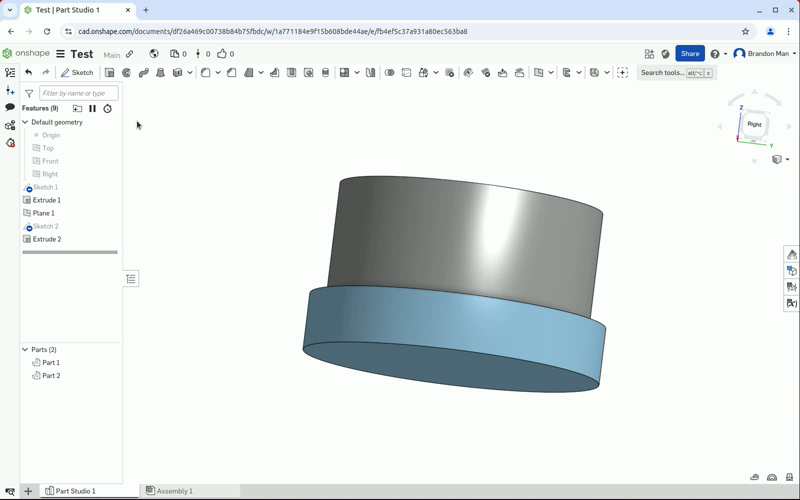
key(right, 3)
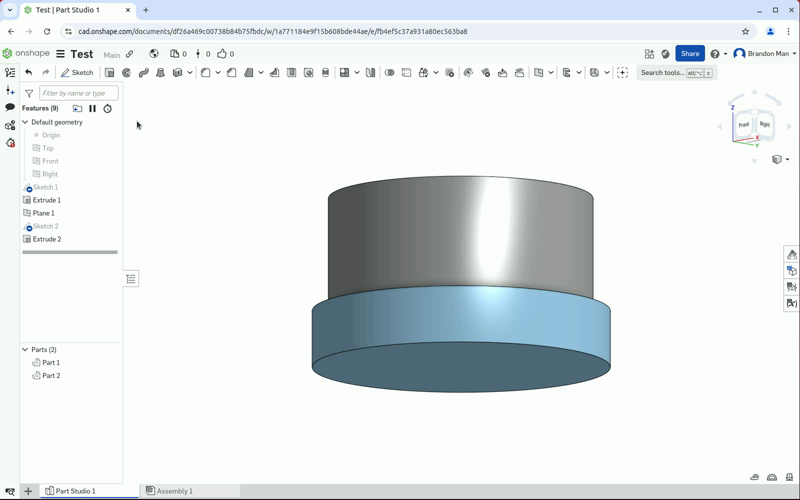
key(down, 3)
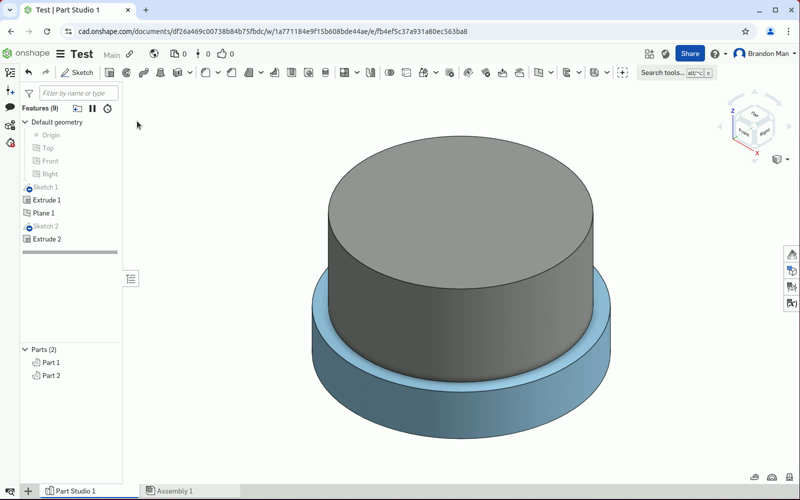
mouse_move(73, 189)
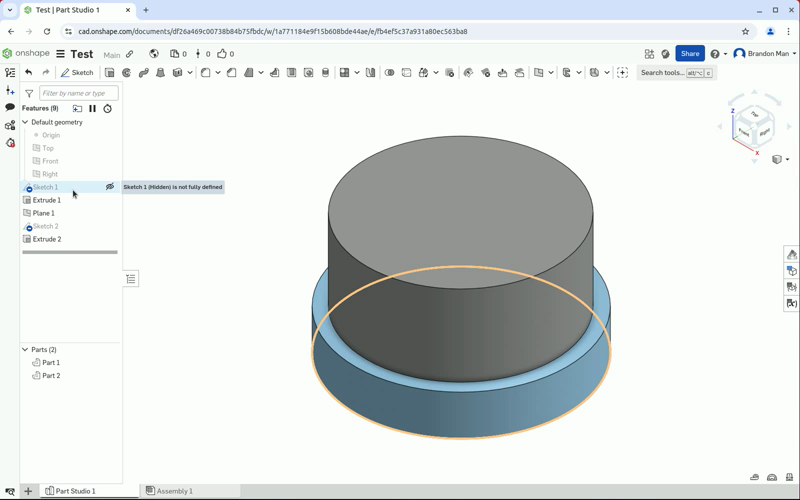
click(73, 189)